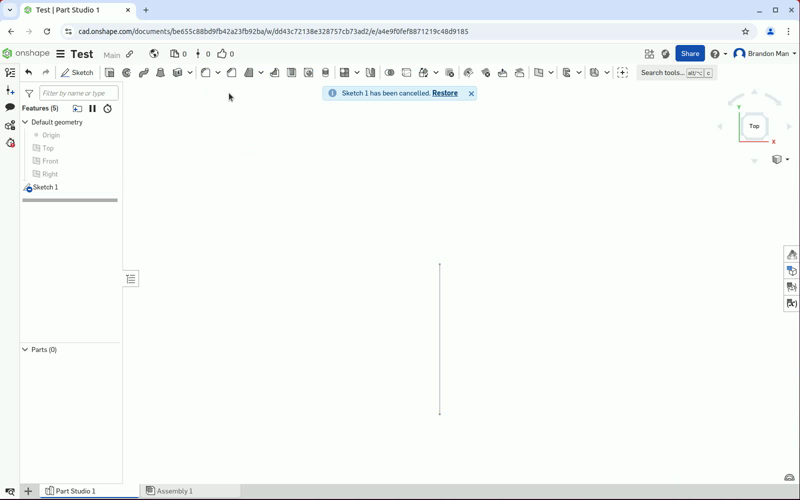
key(shift+h)
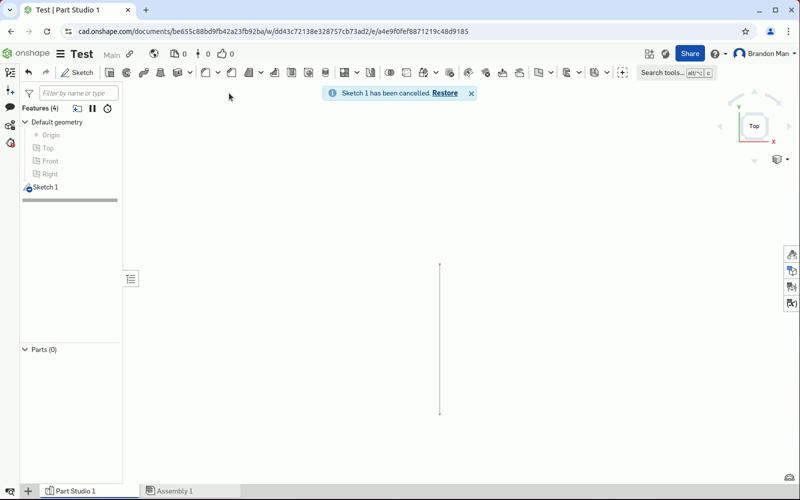
key(shift+s)
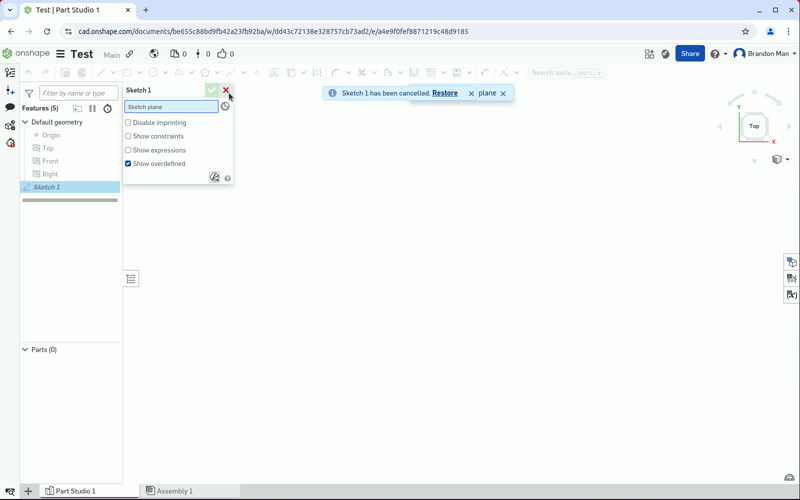
mouse_move(73, 150)
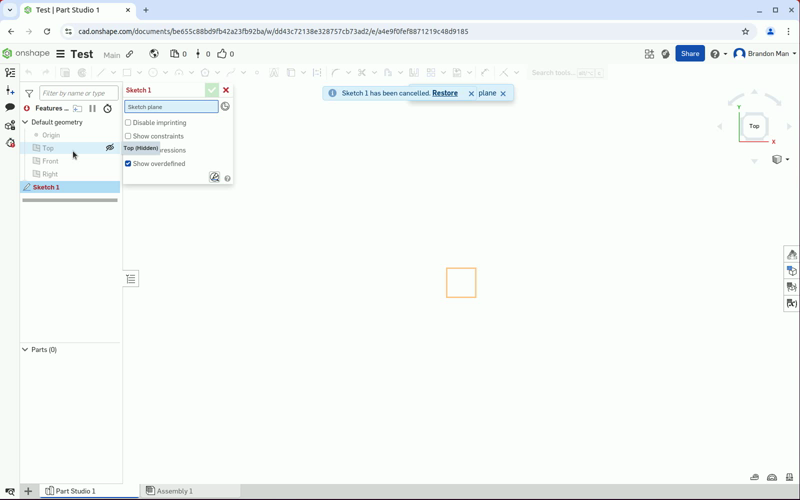
click(73, 150)
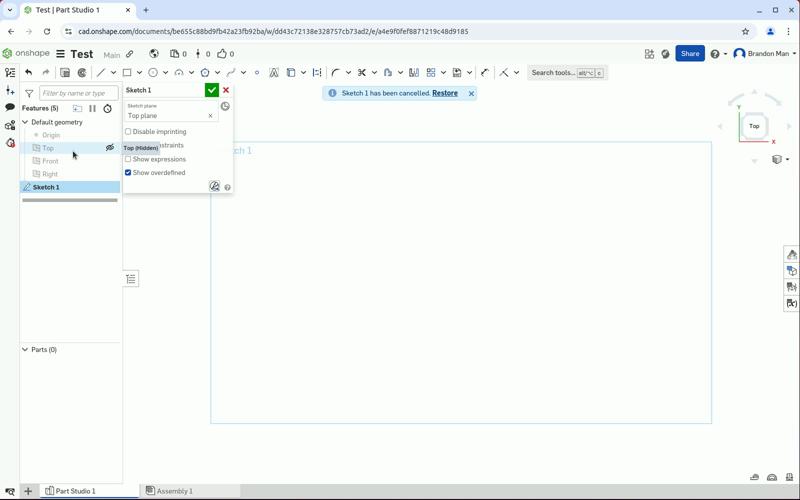
mouse_move(73, 352)
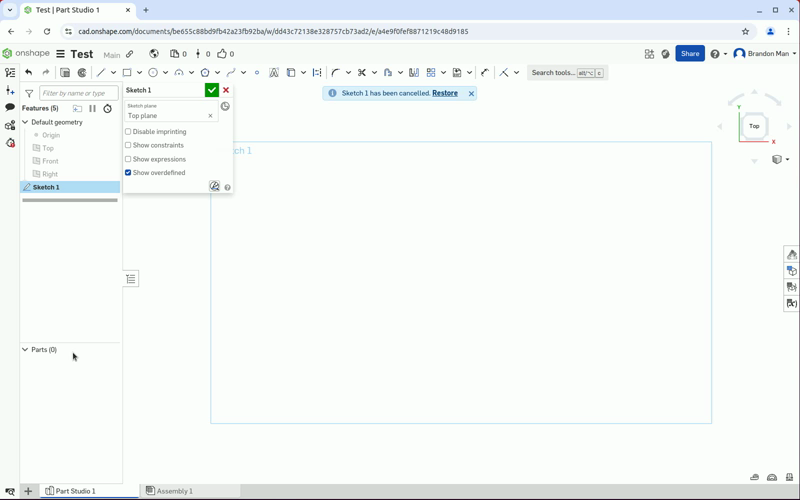
key(y)
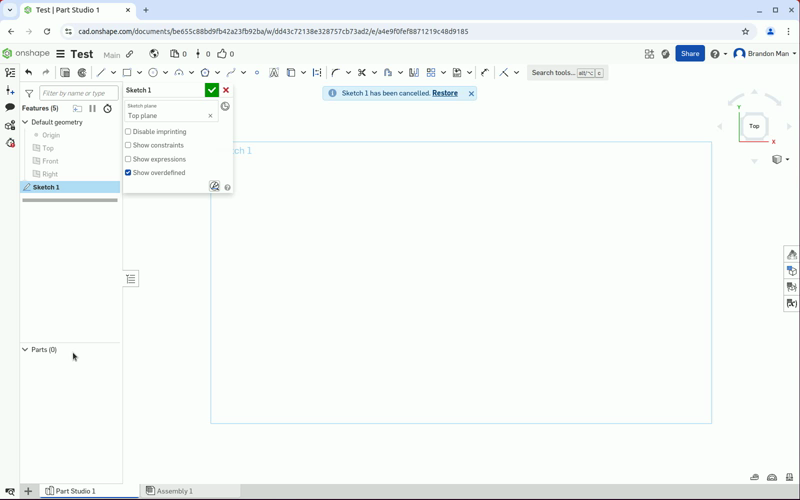
key(c)
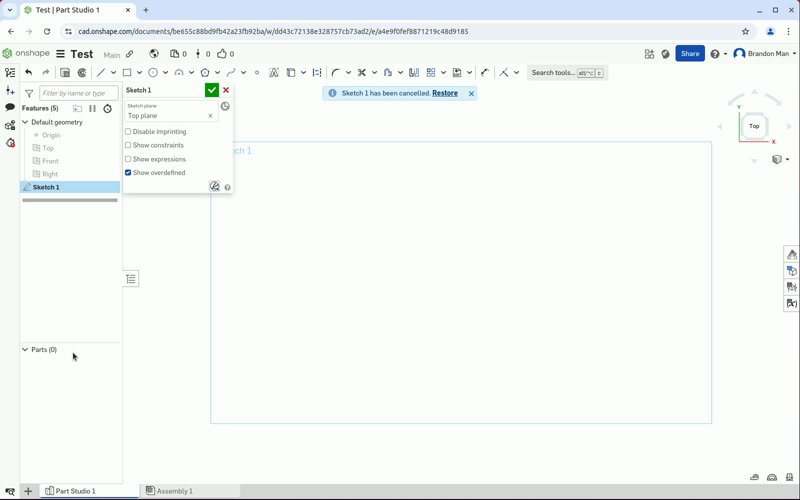
key_down(shift)
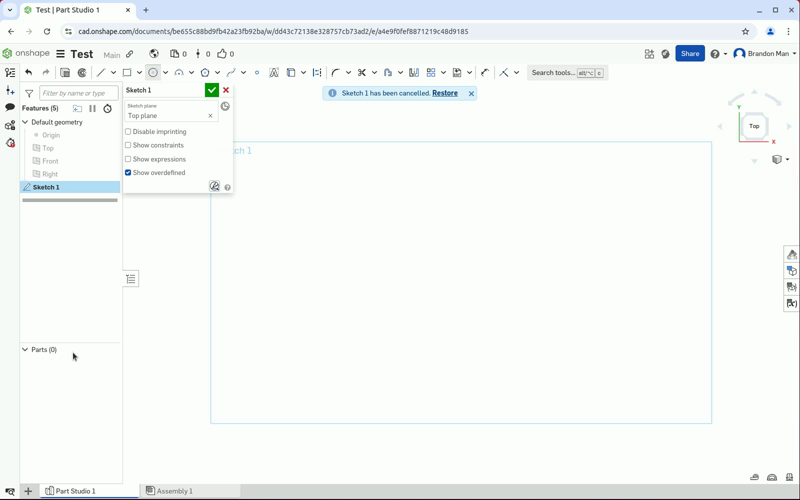
mouse_move(461, 282)
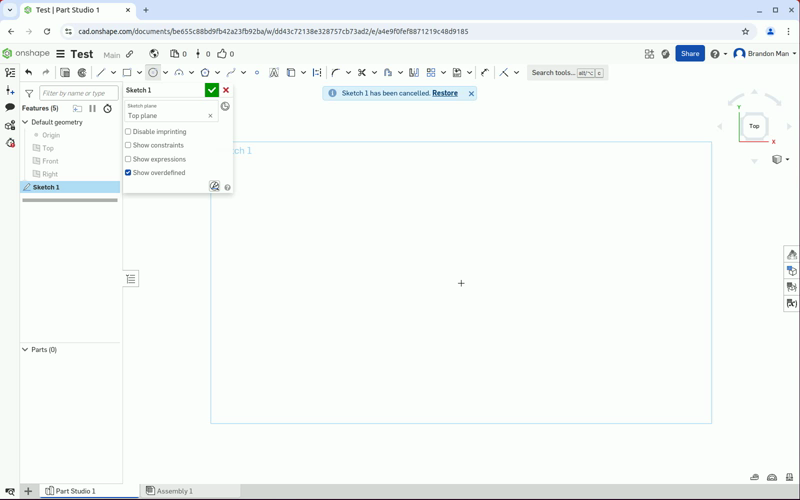
click(461, 282)
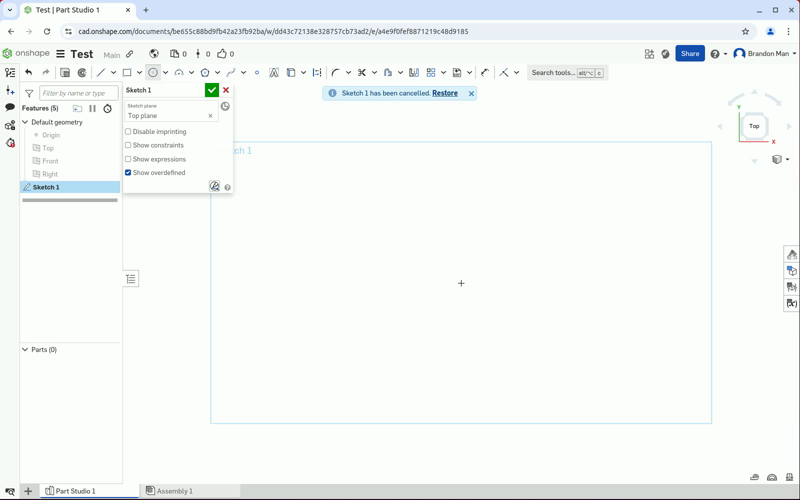
key_up(shift)
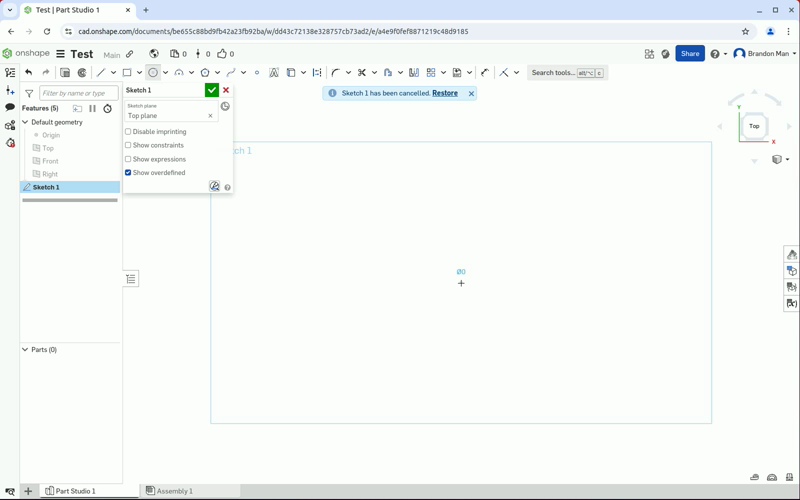
mouse_move(574, 282)
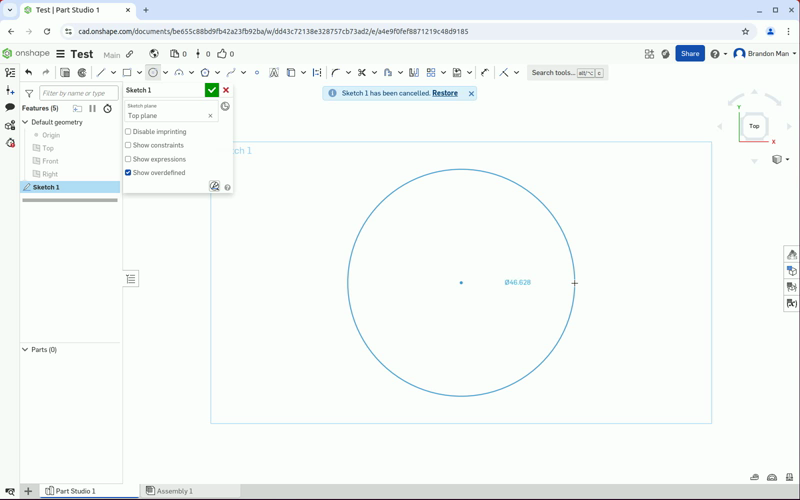
click(574, 282)
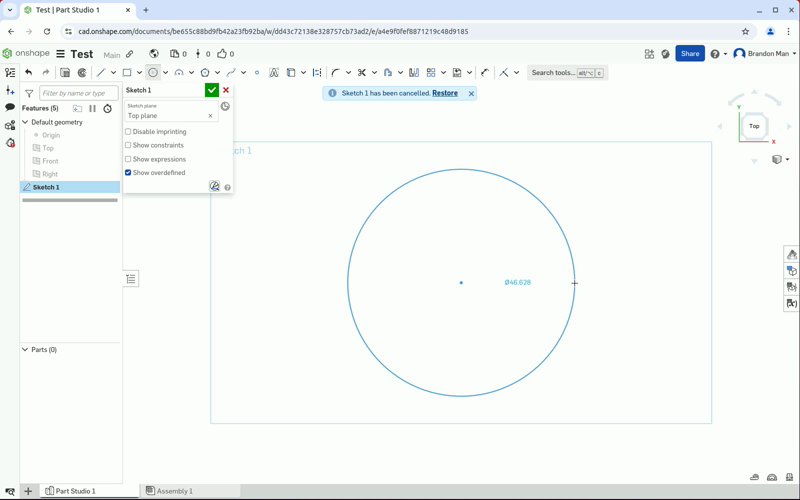
key(esc)
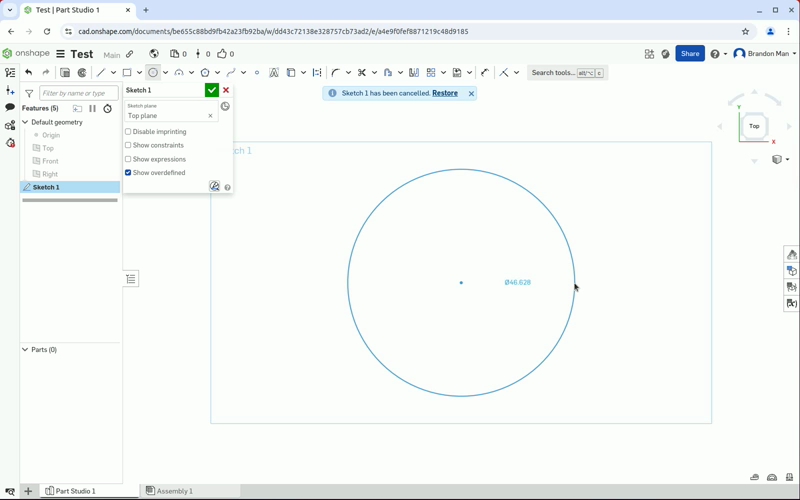
key(c)
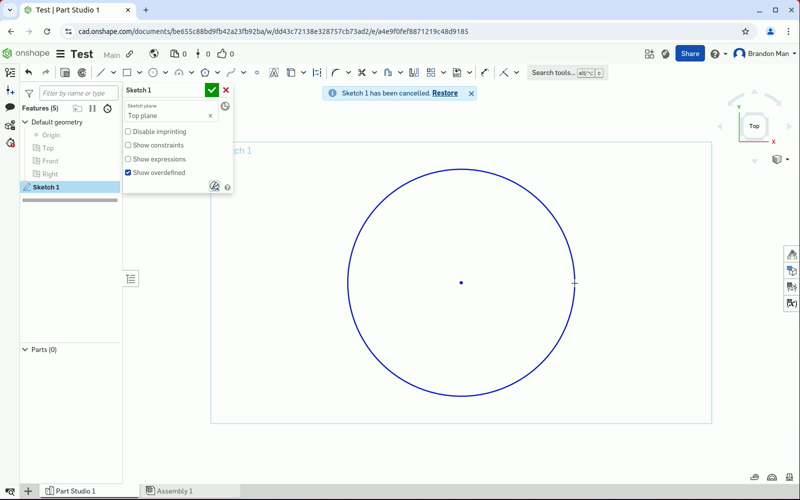
key_down(shift)
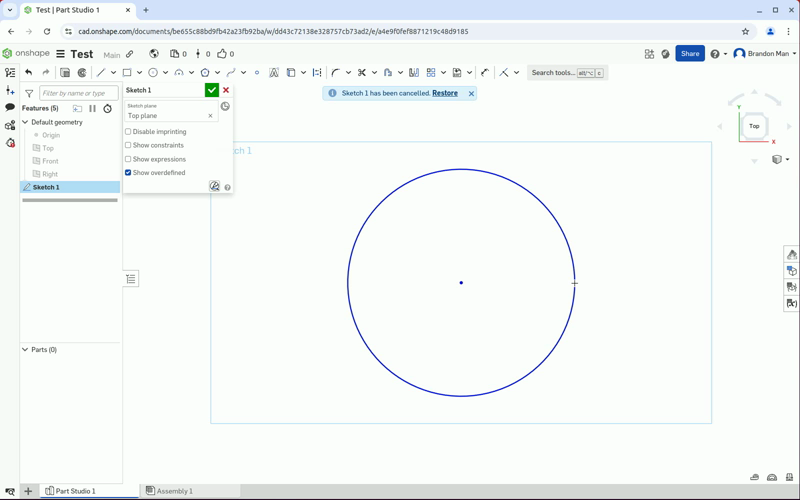
mouse_move(461, 282)
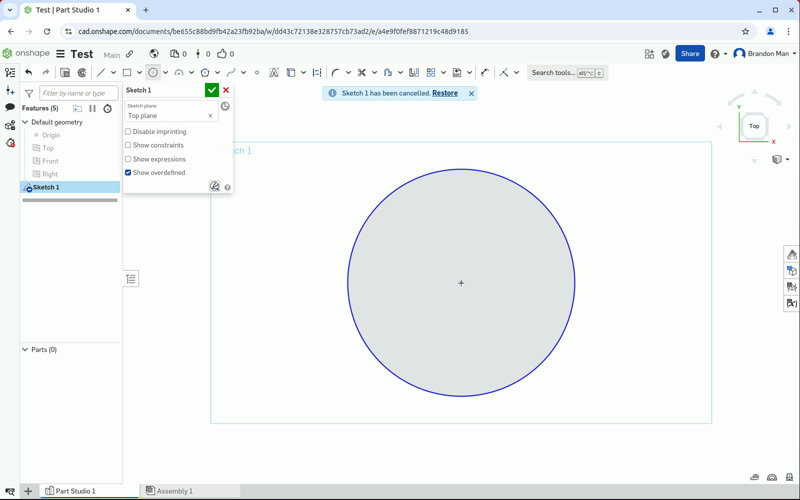
click(461, 282)
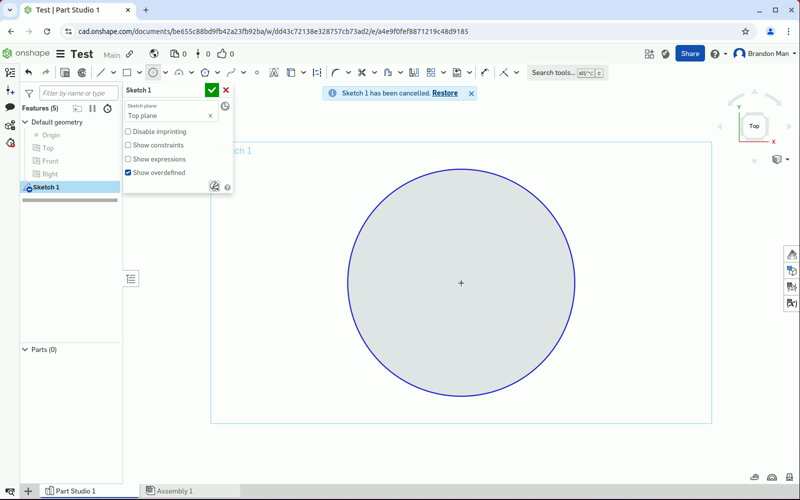
key_up(shift)
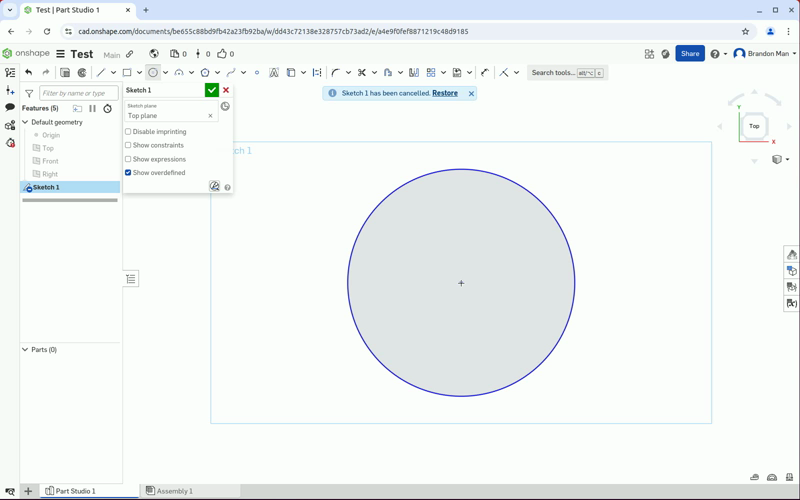
mouse_move(548, 282)
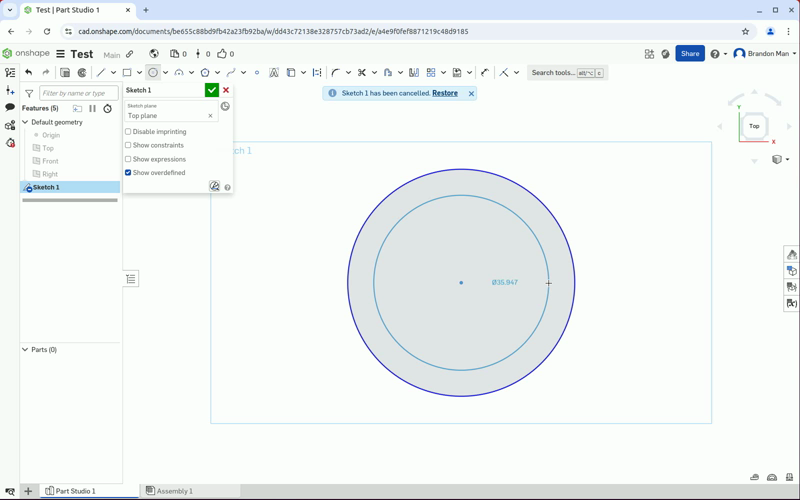
click(548, 282)
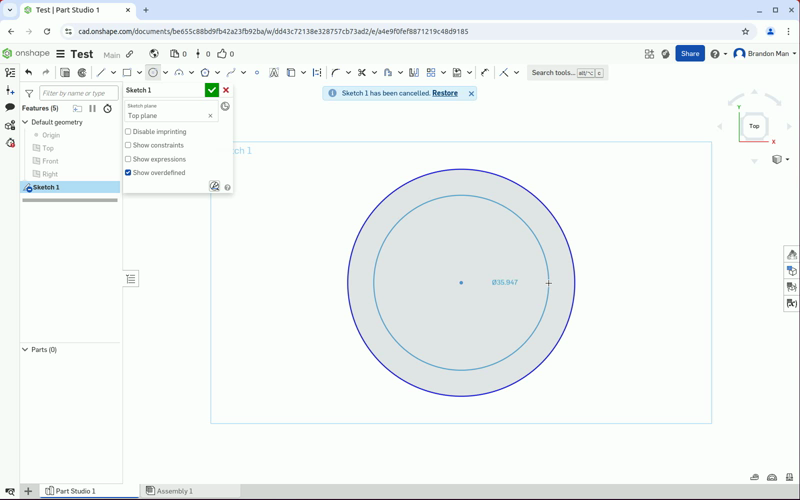
key(esc)
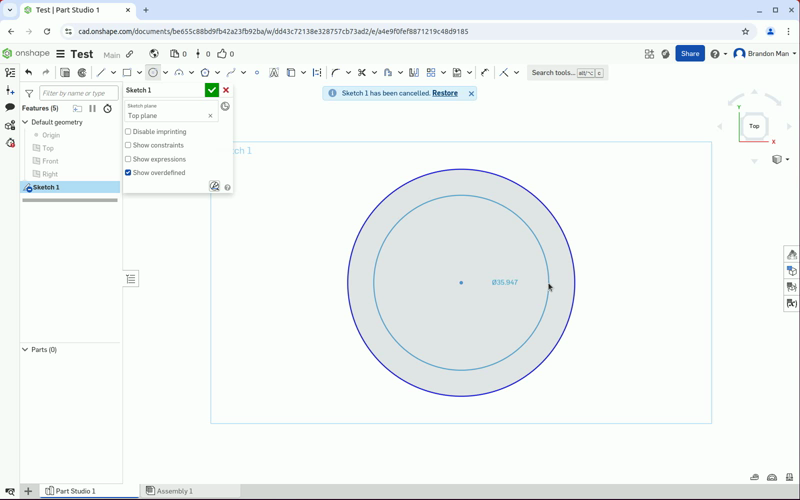
mouse_move(361, 298)
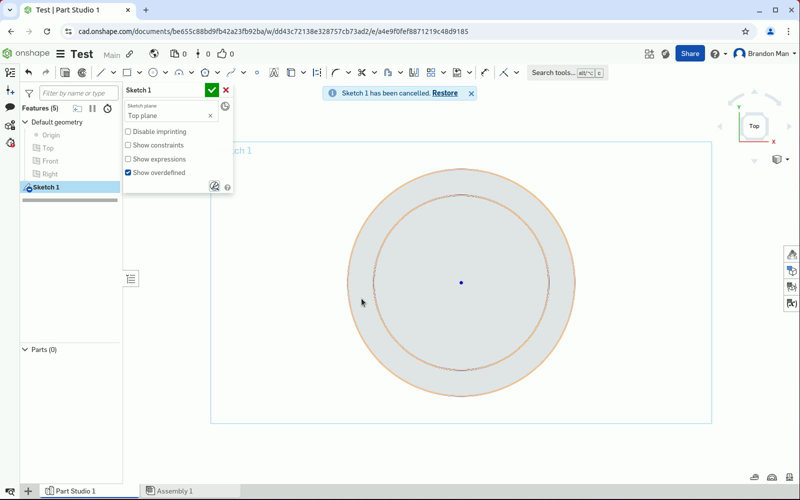
click(361, 298)
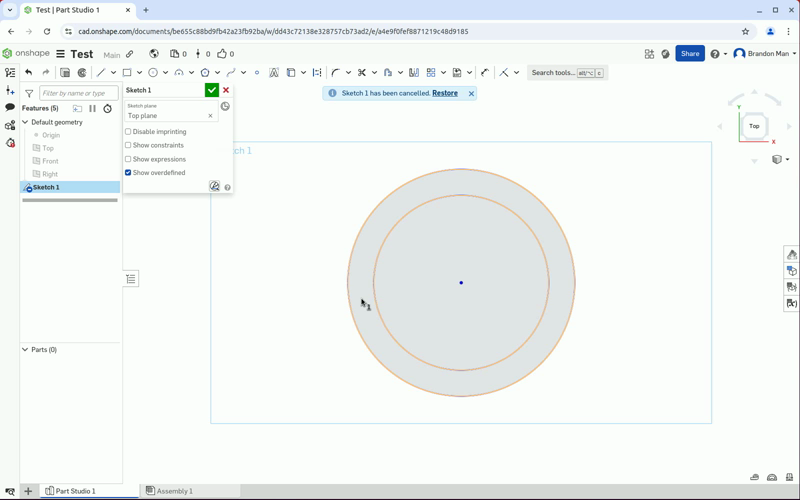
mouse_move(73, 352)
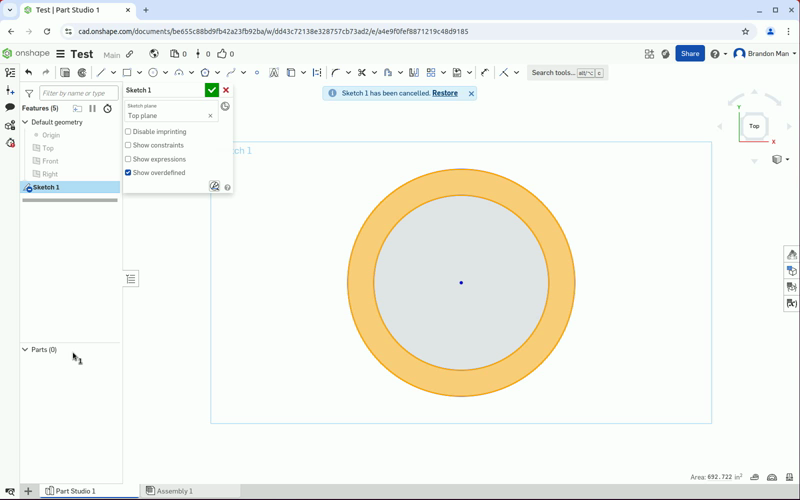
key(shift+y)
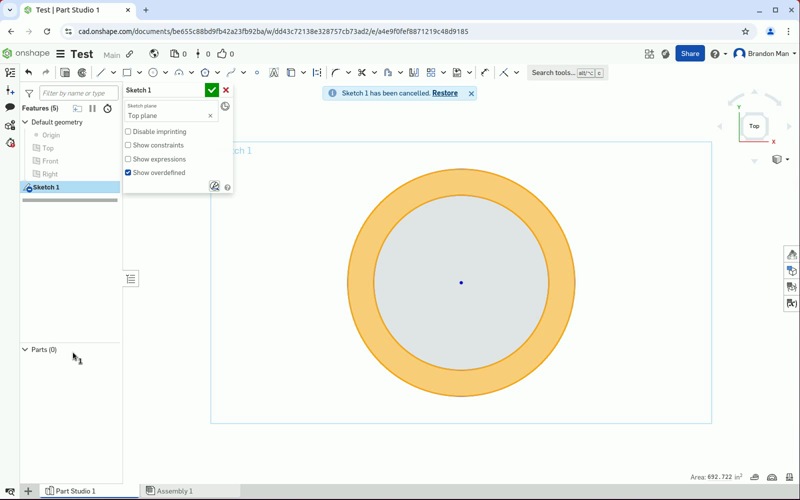
key(shift+e)
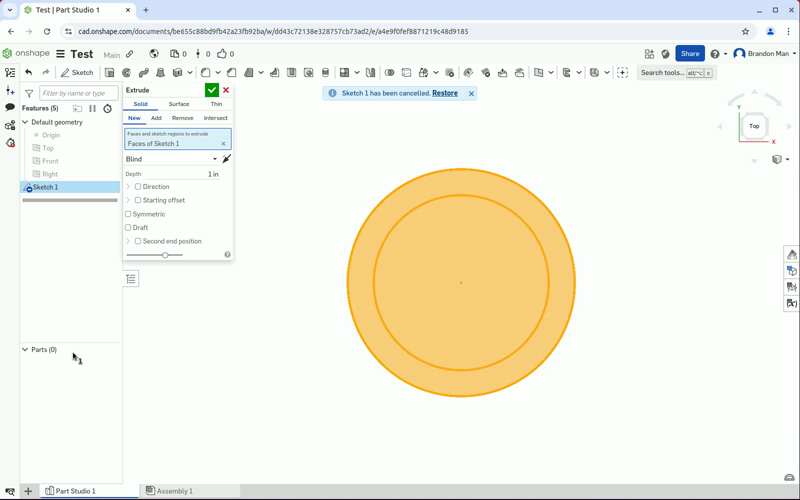
mouse_move(143, 106)
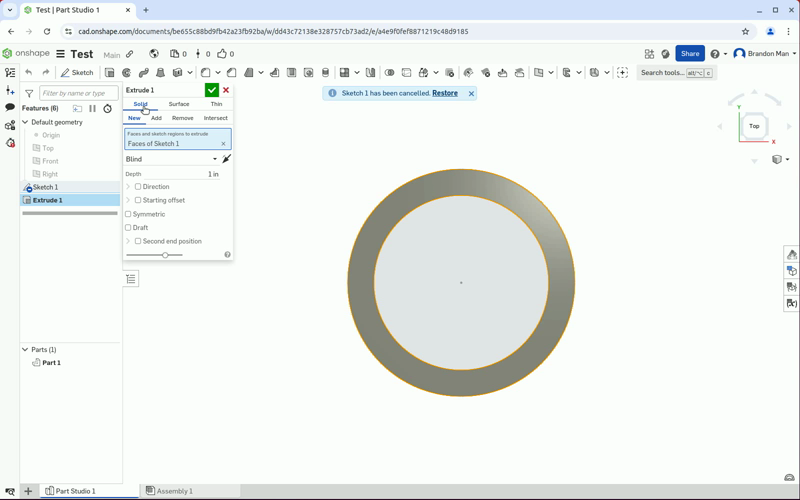
click(143, 106)
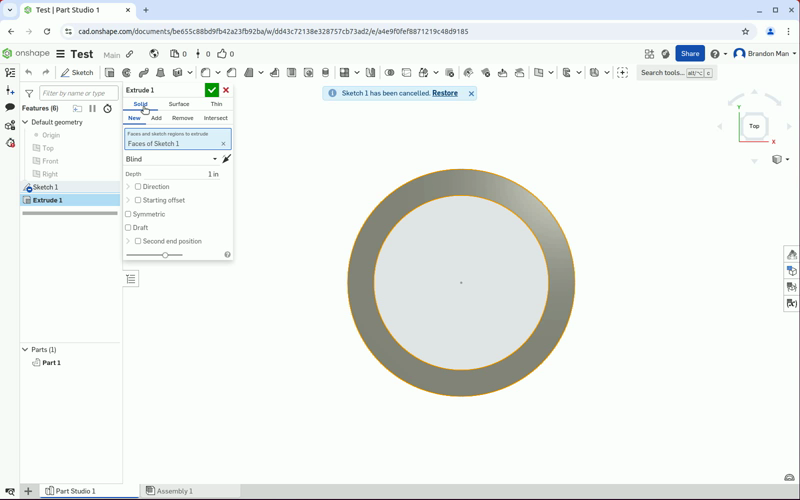
mouse_move(137, 120)
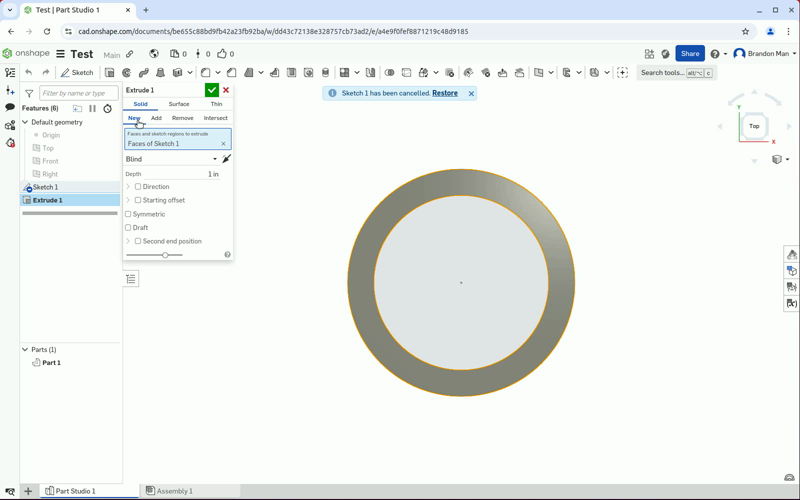
click(137, 120)
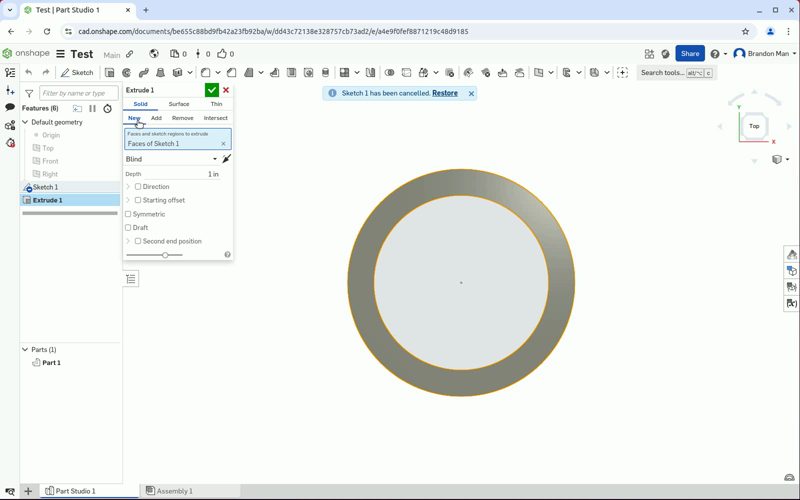
key(tab, 4)
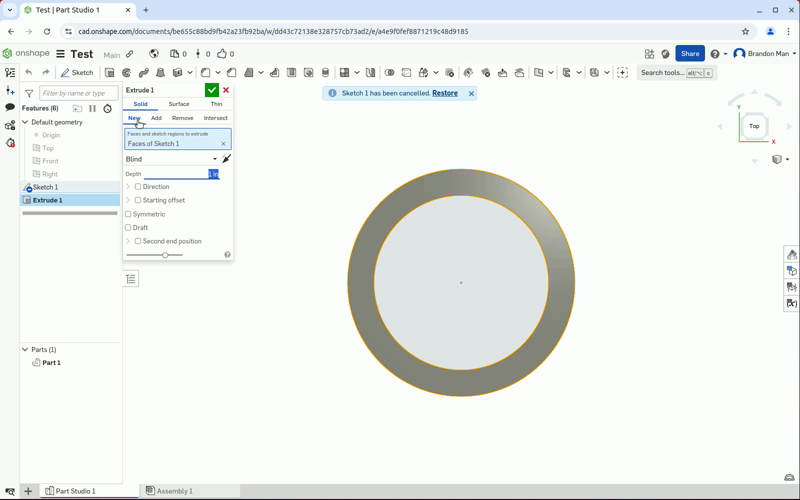
text(19.016)
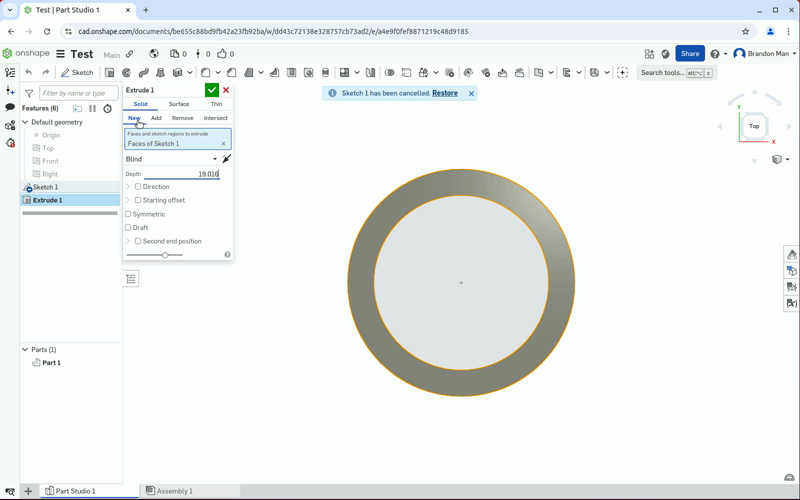
key(enter)
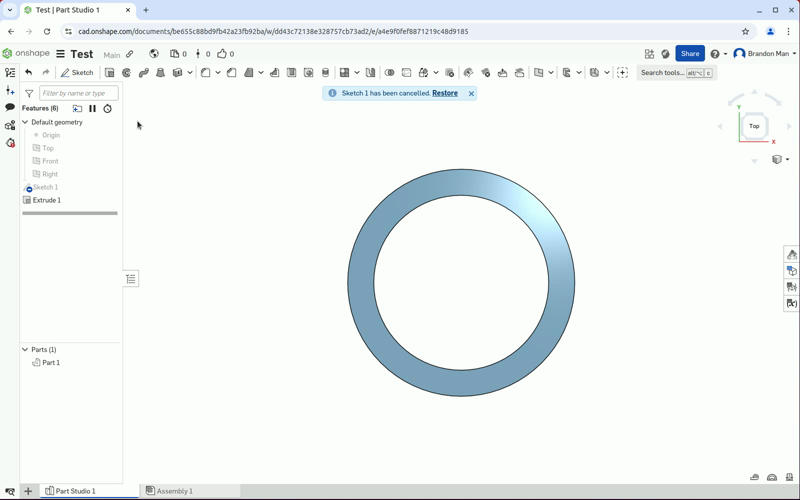
key(shift+h)
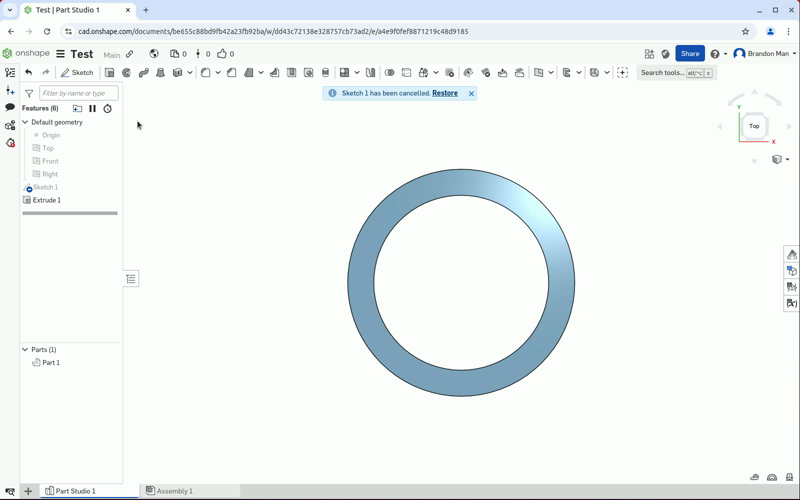
key(shift+h)
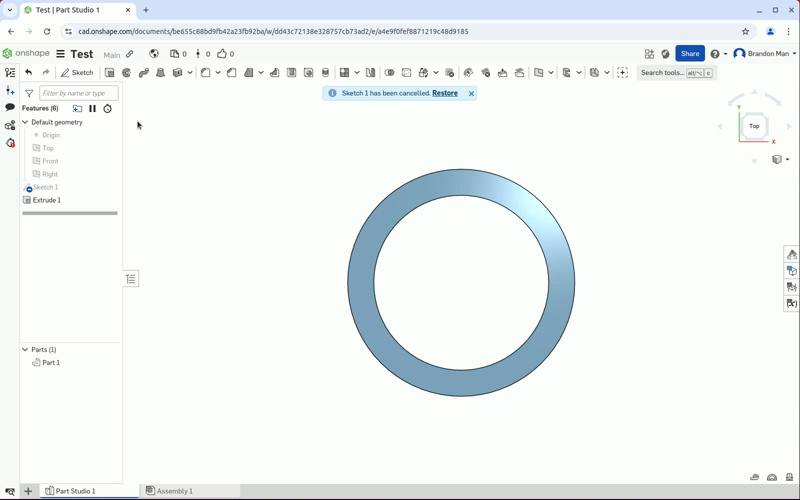
mouse_move(73, 189)
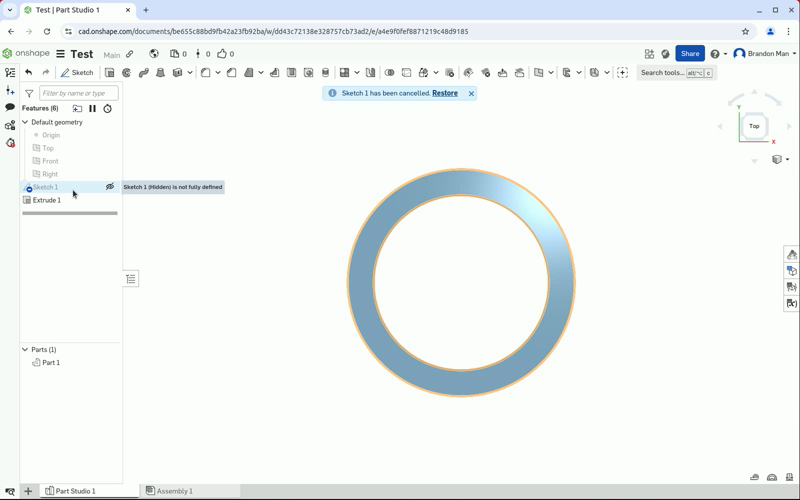
click(73, 189)
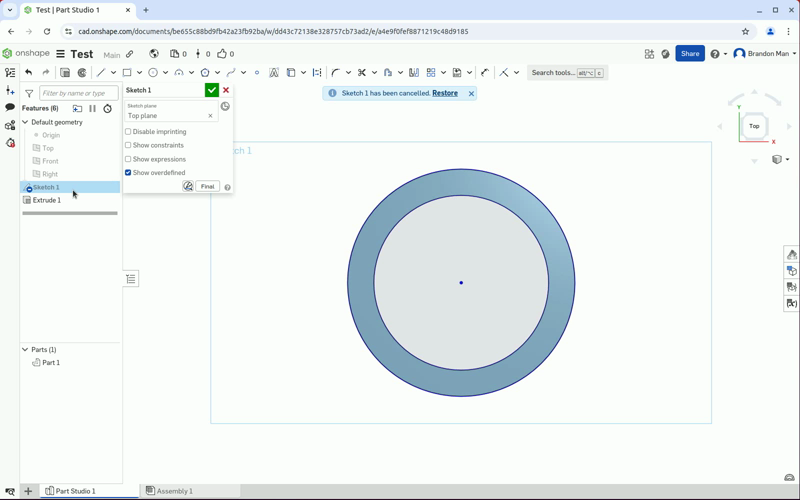
mouse_move(229, 92)
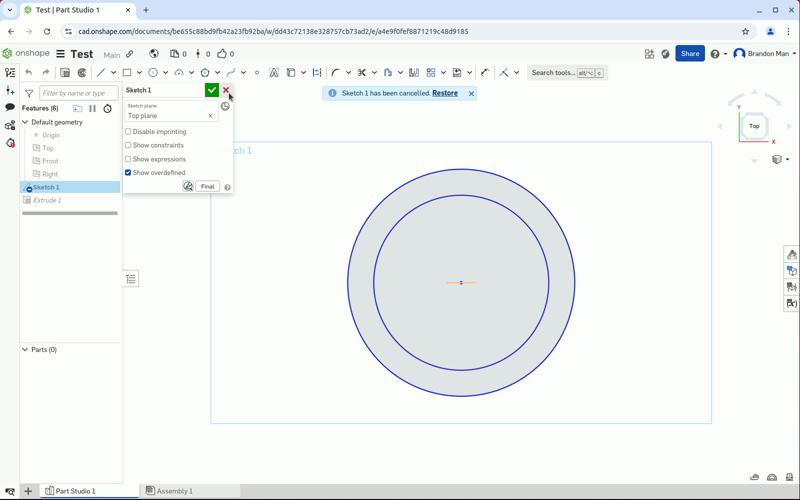
click(229, 92)
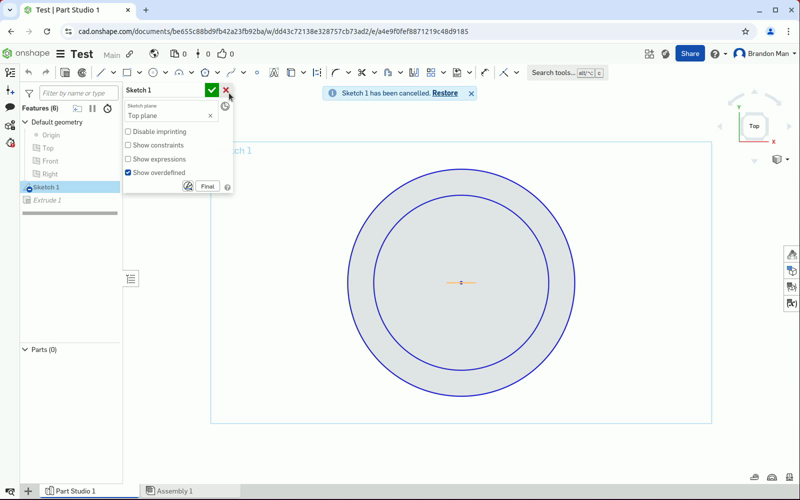
key(shift+s)
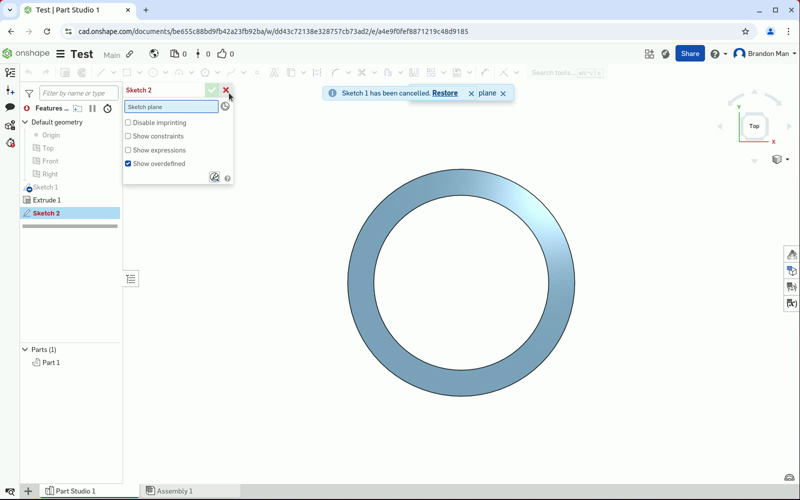
mouse_move(73, 150)
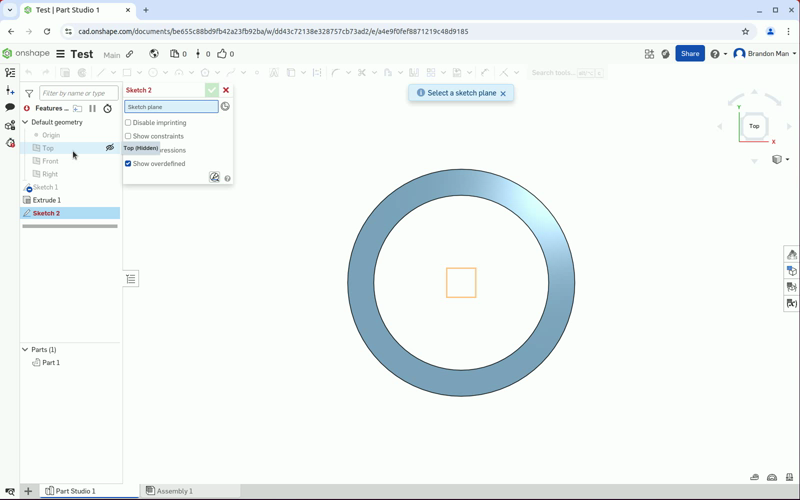
click(73, 150)
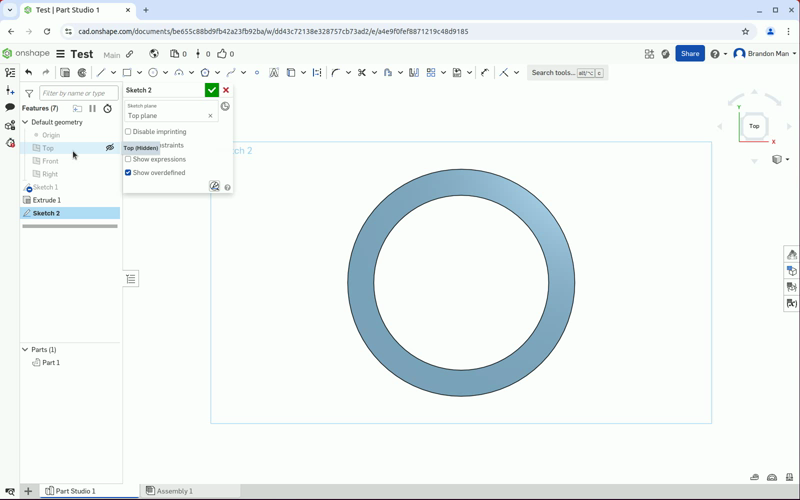
mouse_move(73, 352)
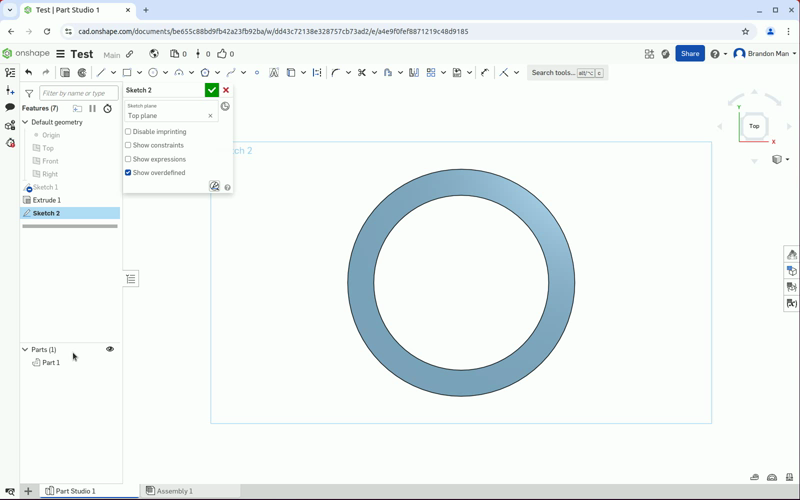
key(y)
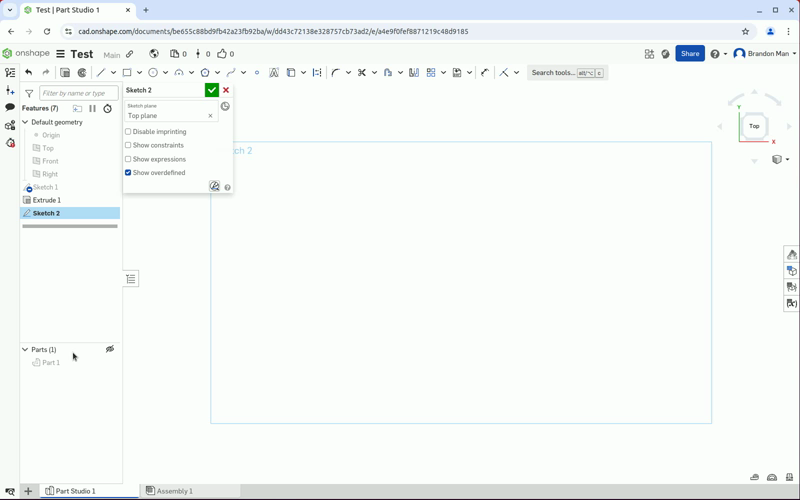
key(c)
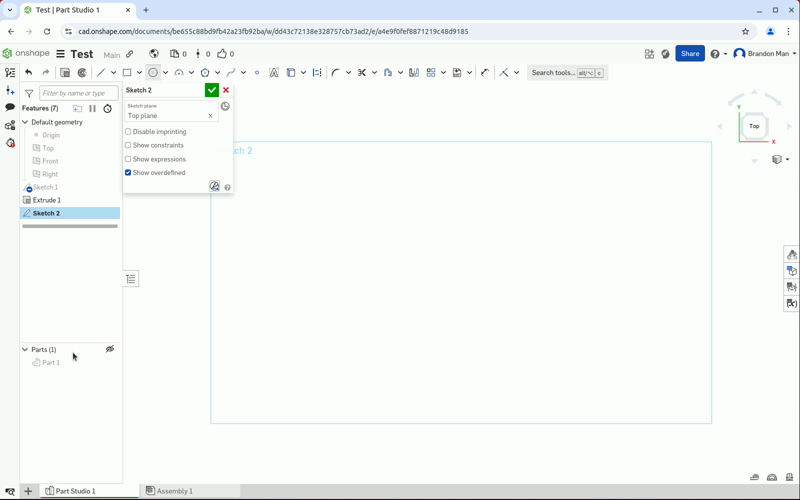
key_down(shift)
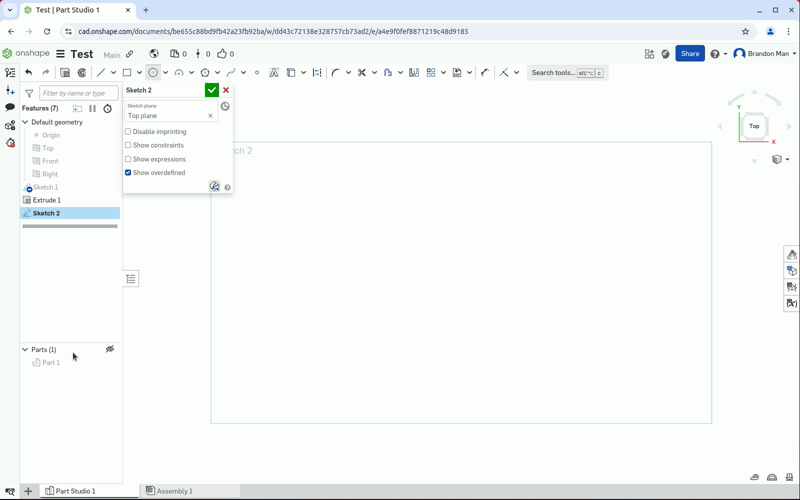
mouse_move(461, 282)
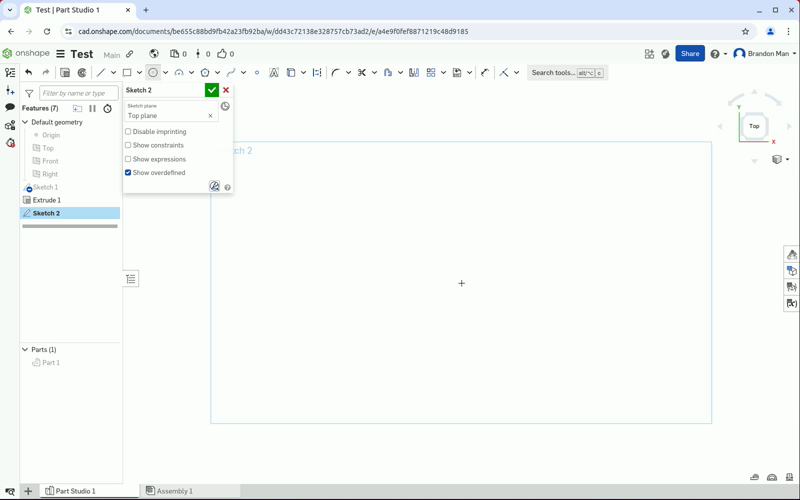
click(461, 282)
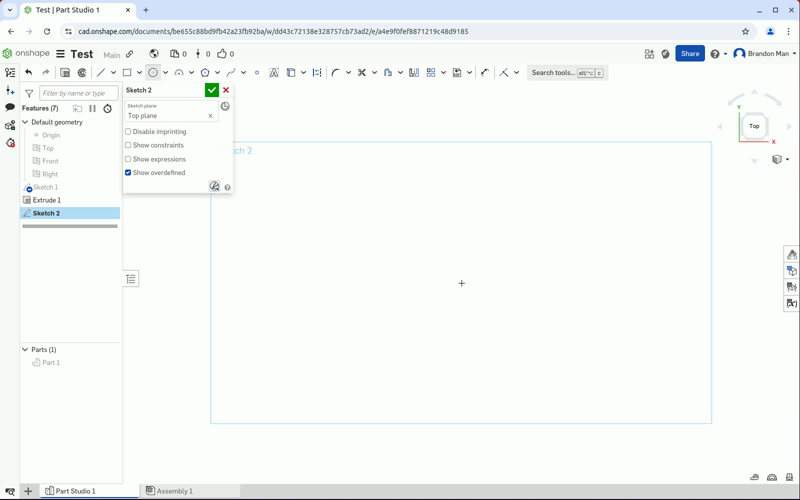
key_up(shift)
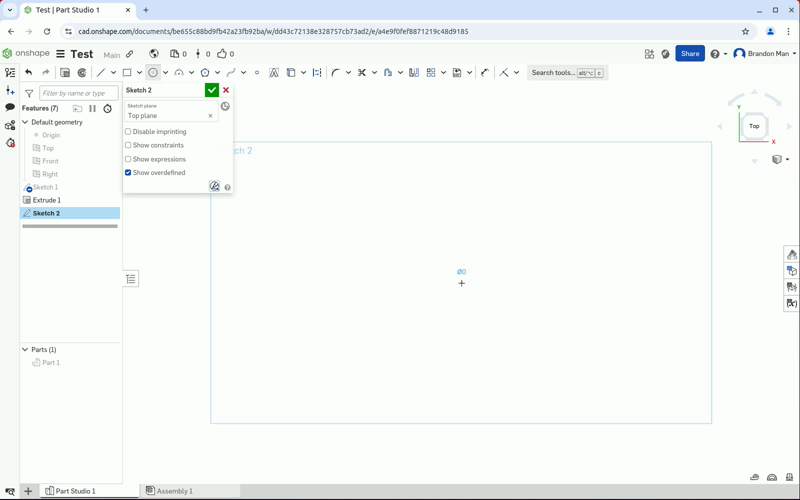
mouse_move(548, 282)
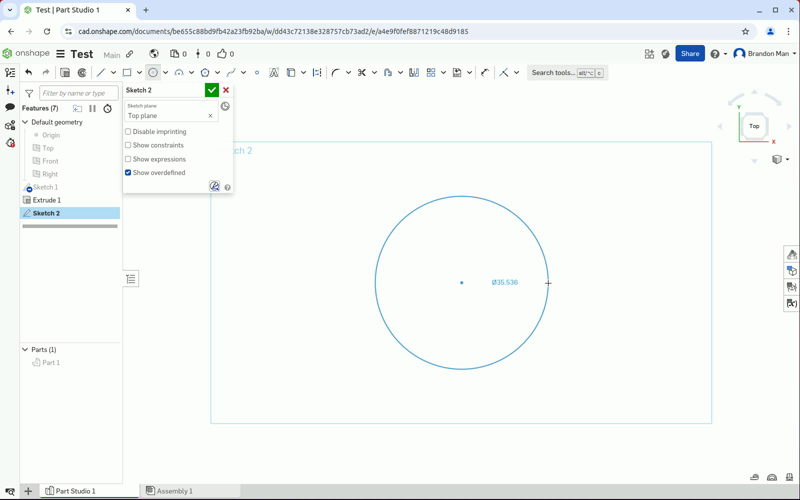
click(548, 282)
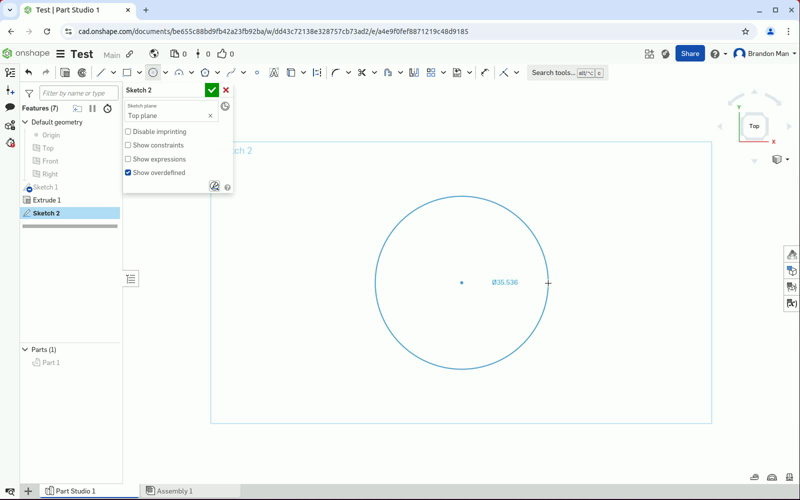
key(esc)
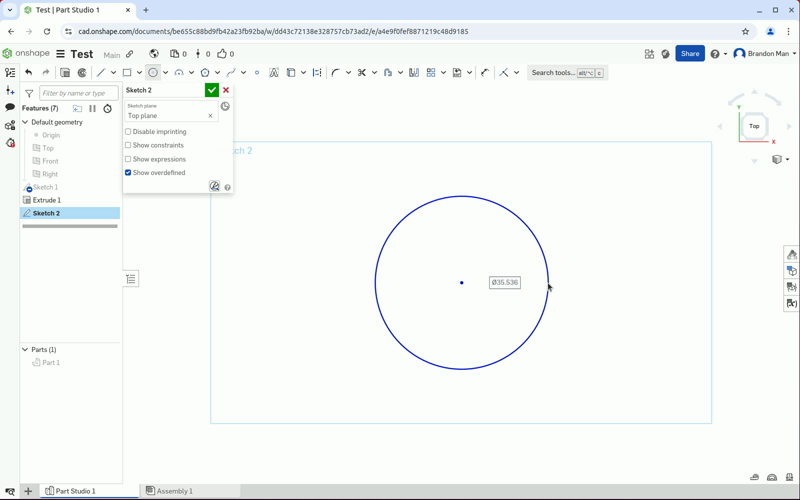
mouse_move(505, 319)
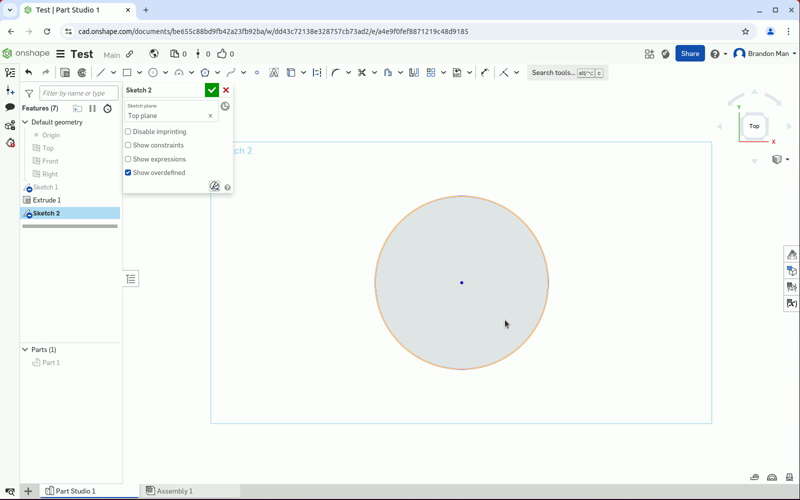
click(505, 319)
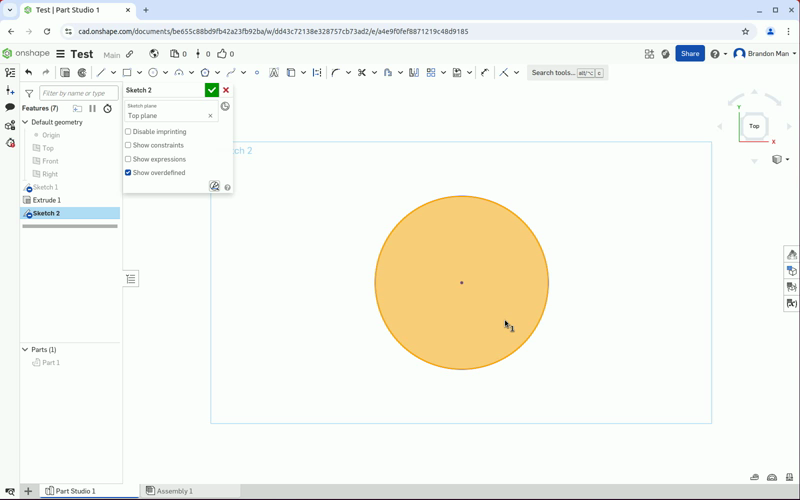
mouse_move(73, 352)
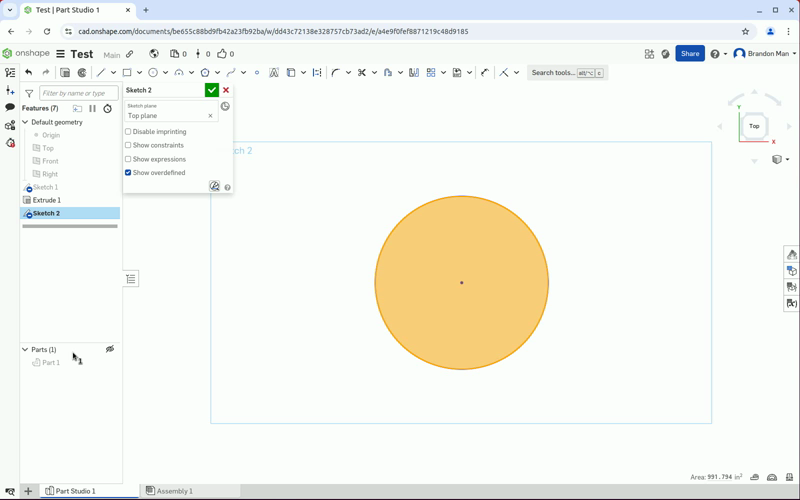
key(shift+y)
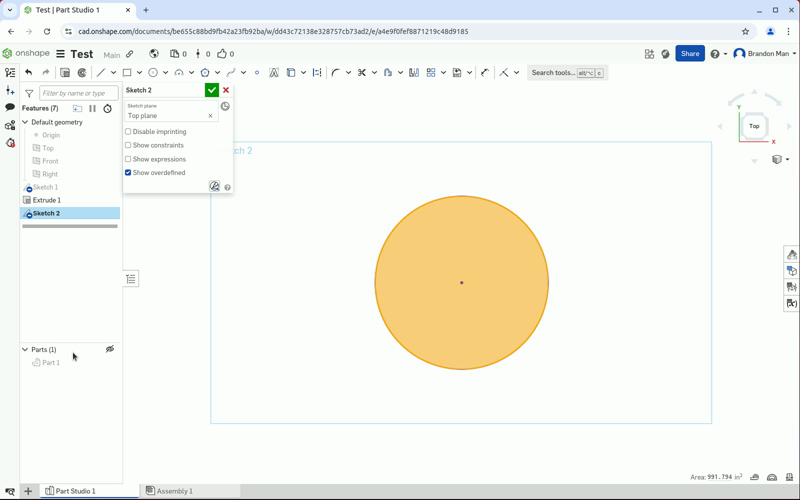
key(shift+e)
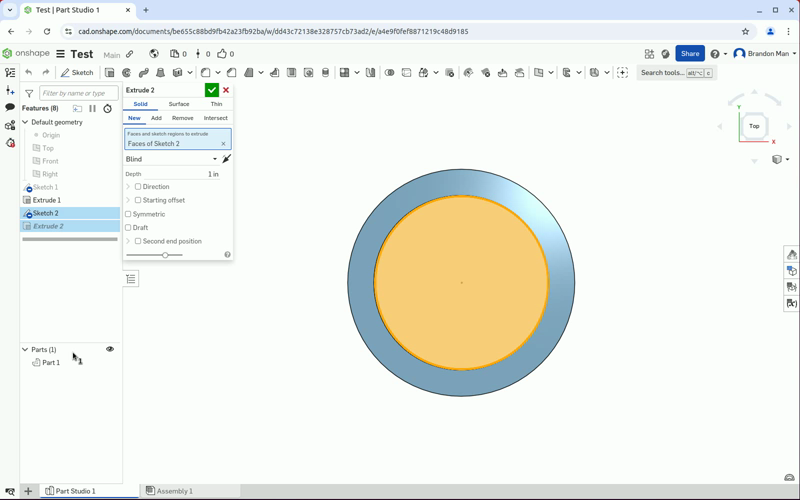
mouse_move(143, 106)
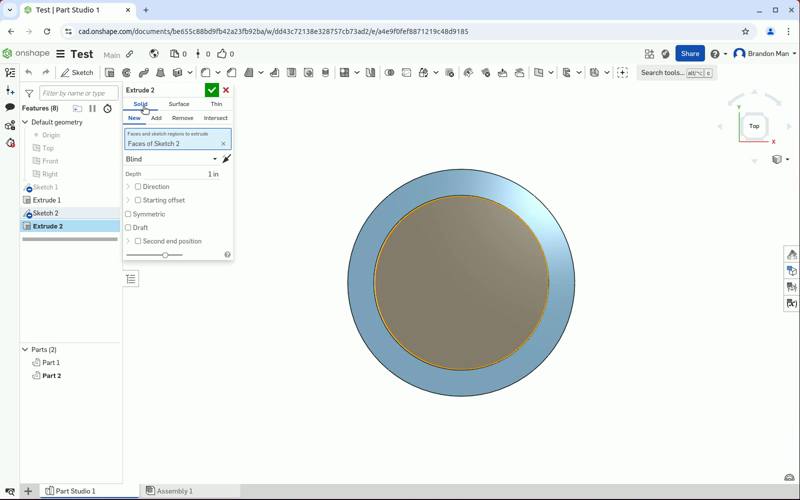
click(143, 106)
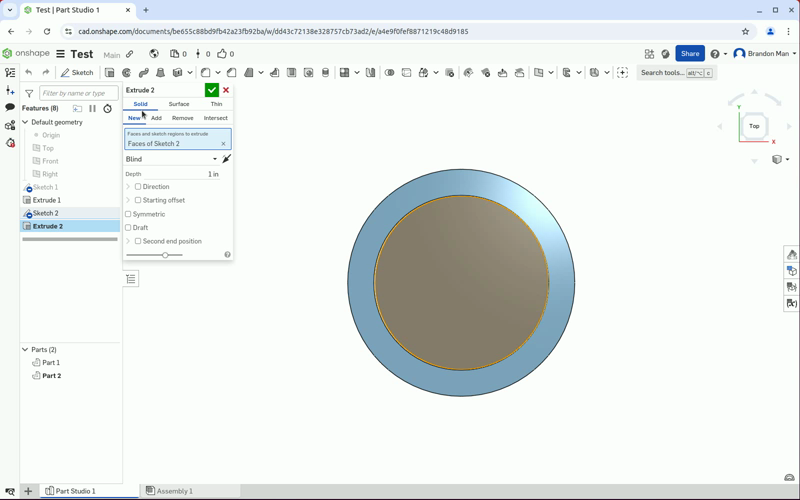
mouse_move(137, 120)
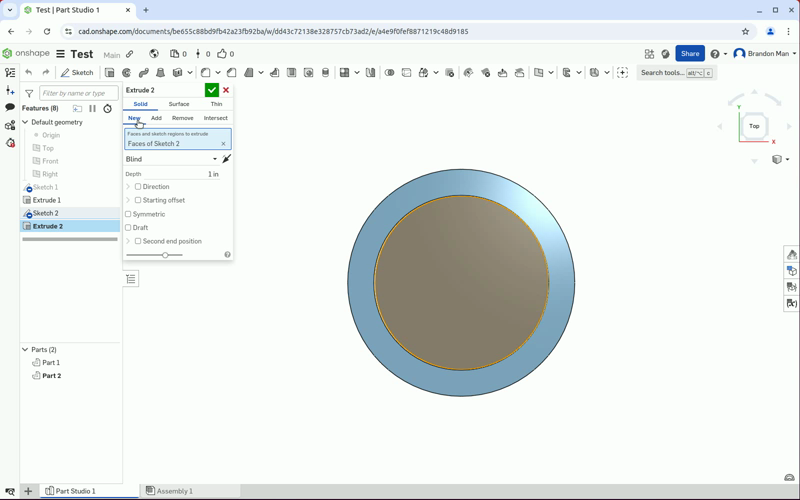
click(137, 120)
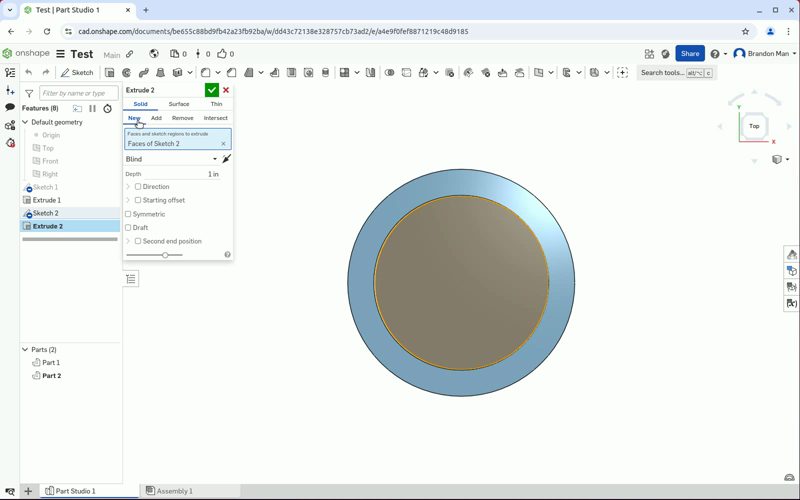
key(tab, 4)
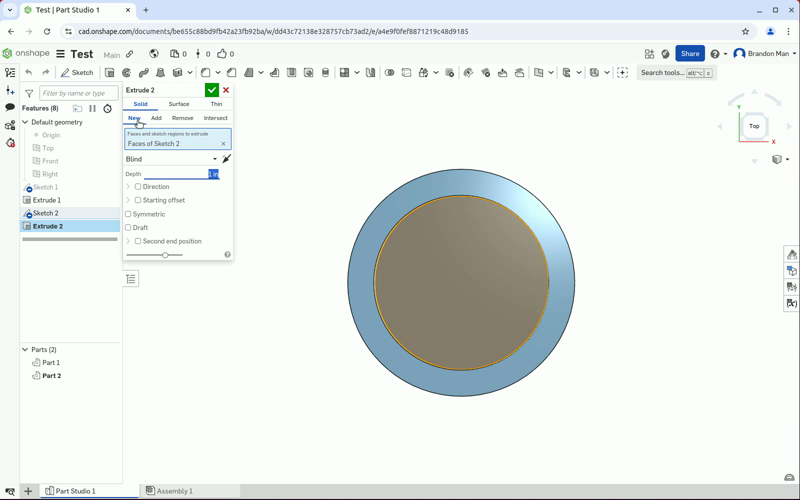
text(5.296)
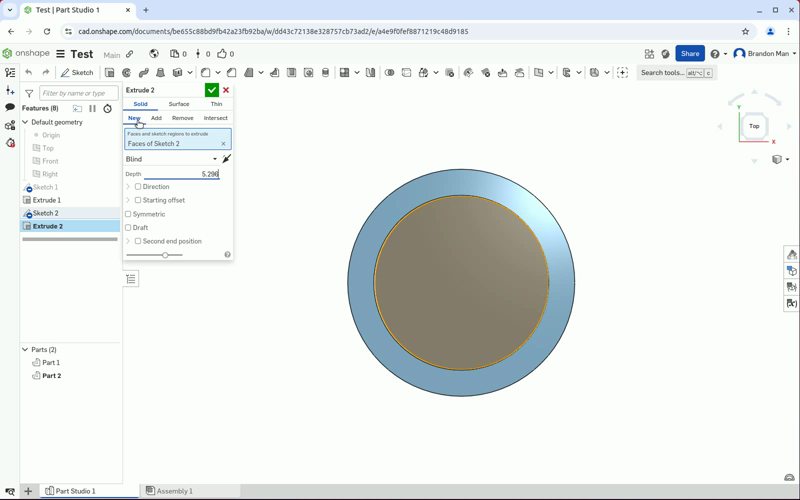
key(enter)
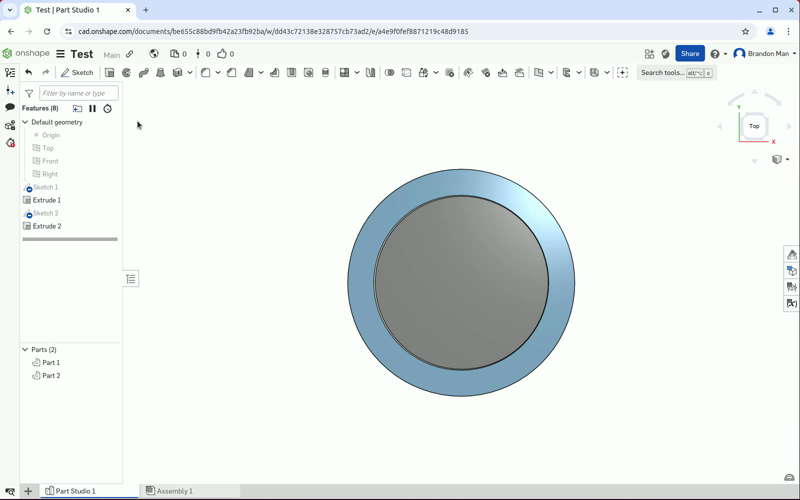
key(shift+h)
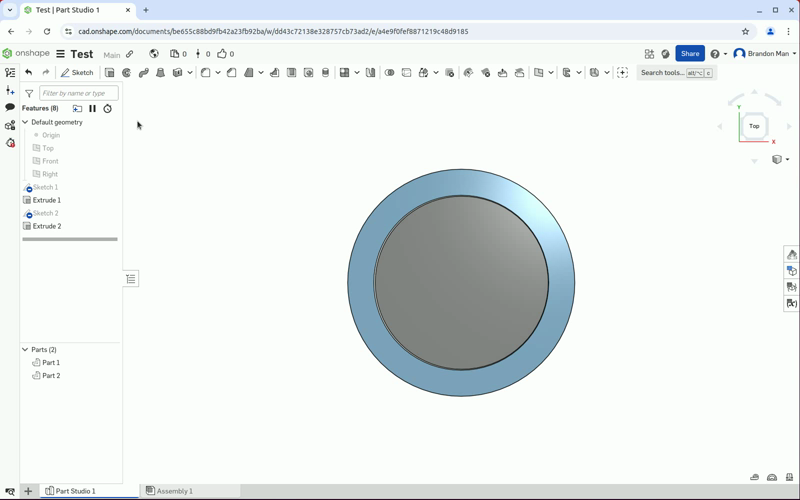
key(shift+h)
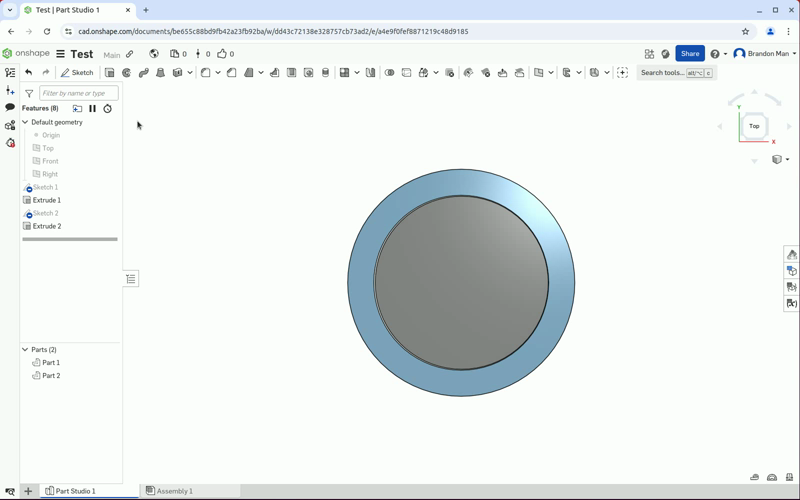
key(shift+7)
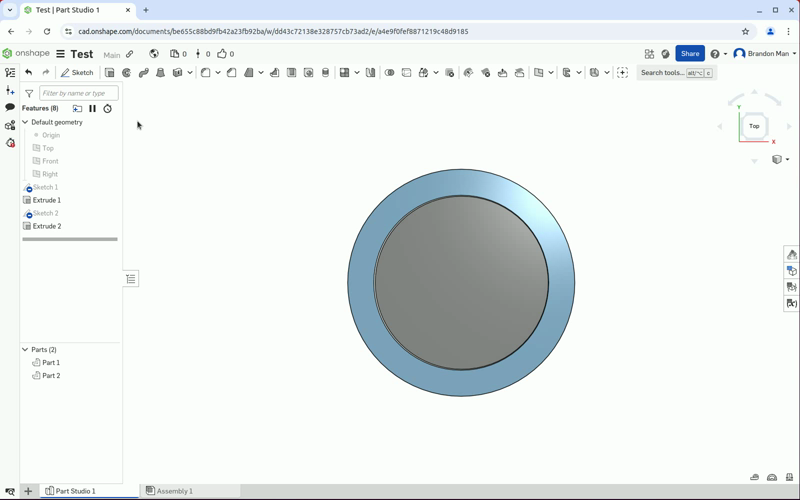
key(up, 3)
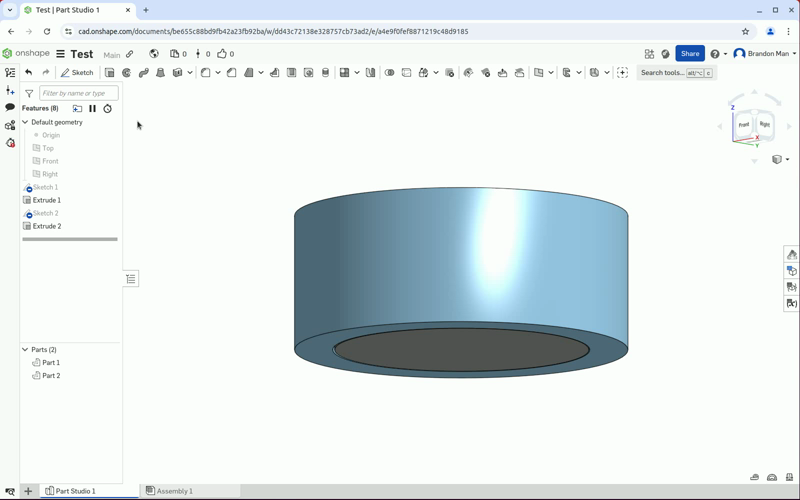
key(left, 3)
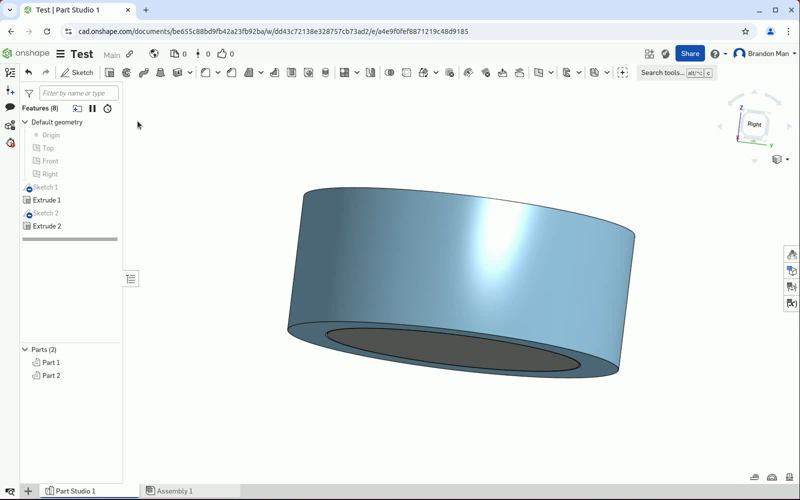
key(right, 3)
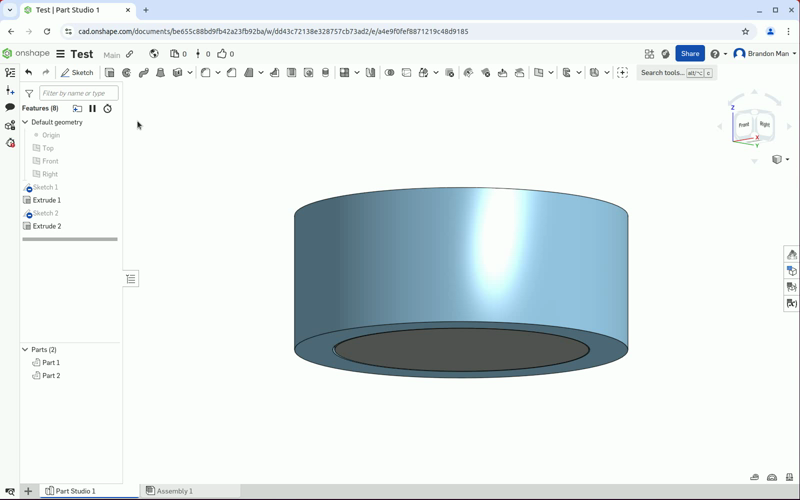
key(down, 3)
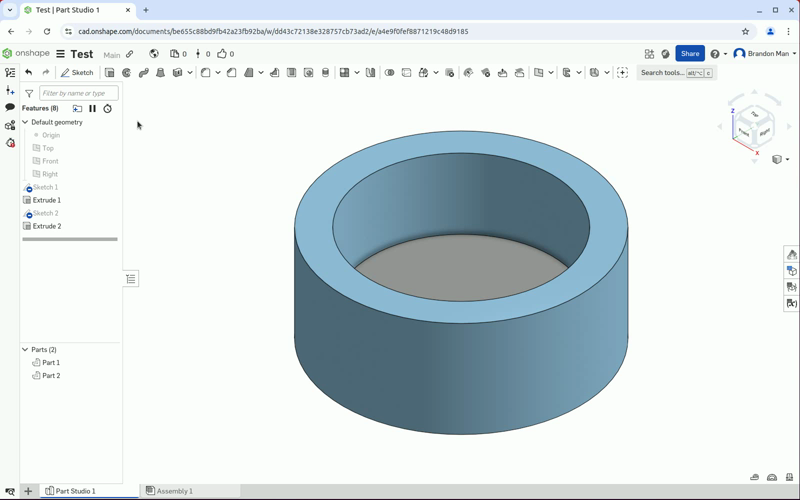
mouse_move(73, 189)
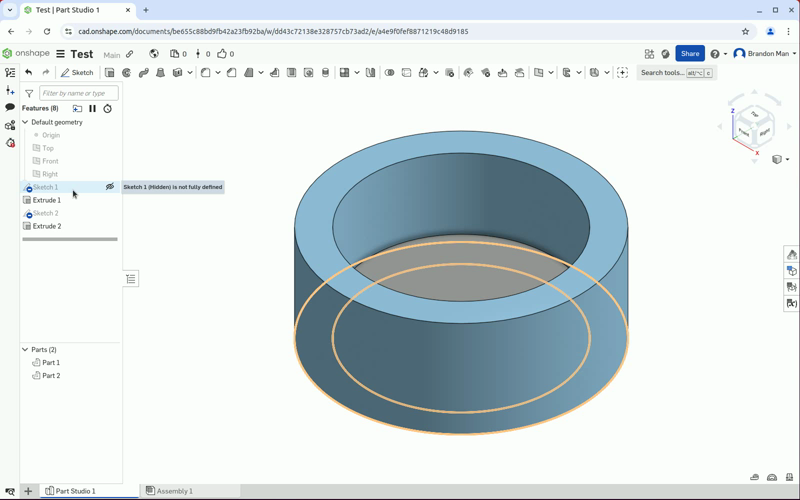
click(73, 189)